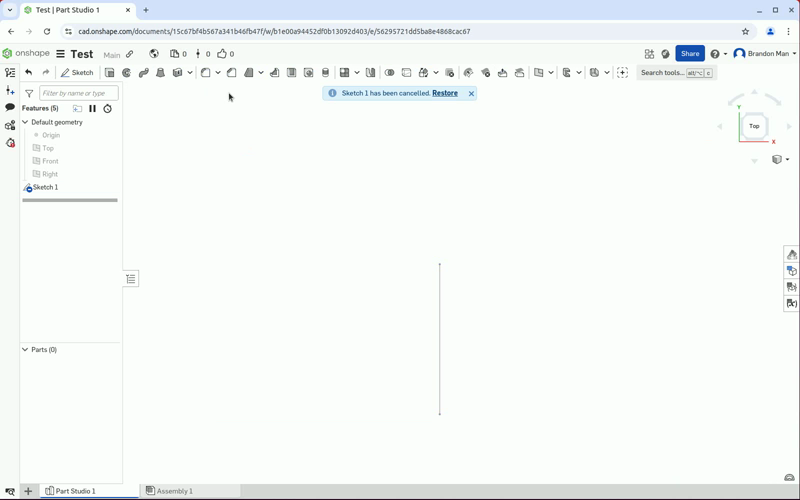
key(shift+h)
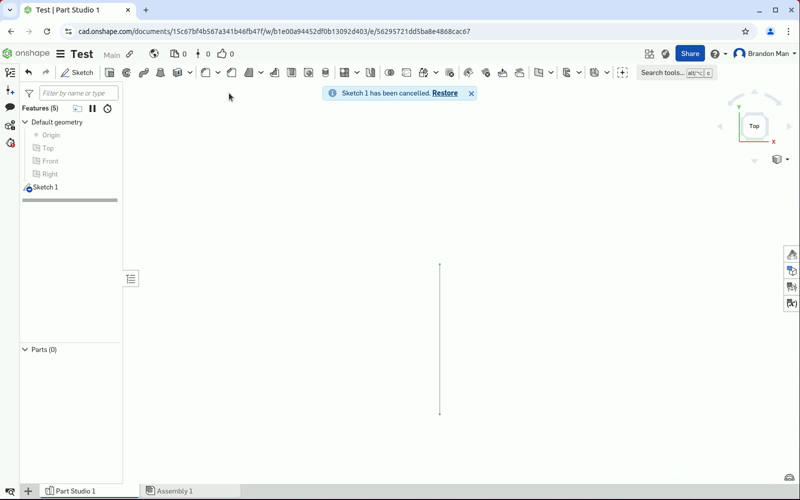
key(shift+s)
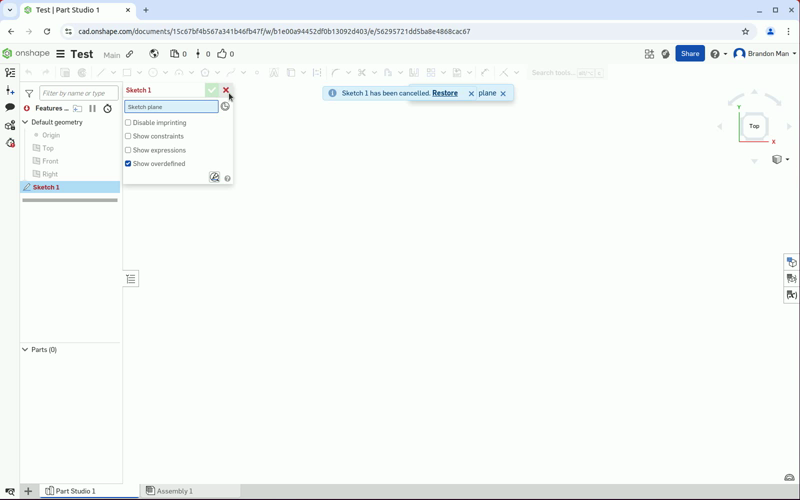
mouse_move(73, 150)
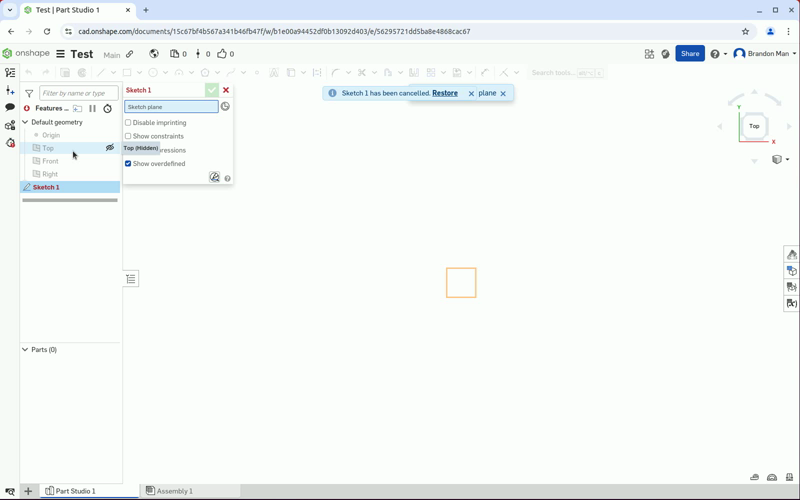
click(73, 150)
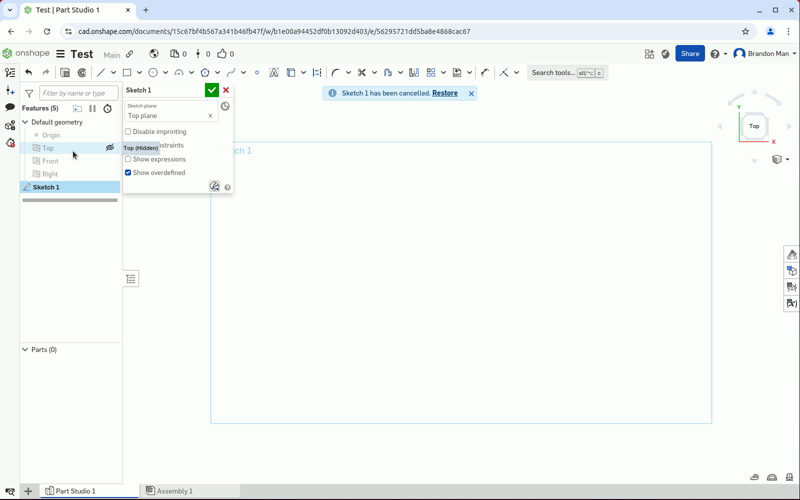
mouse_move(73, 352)
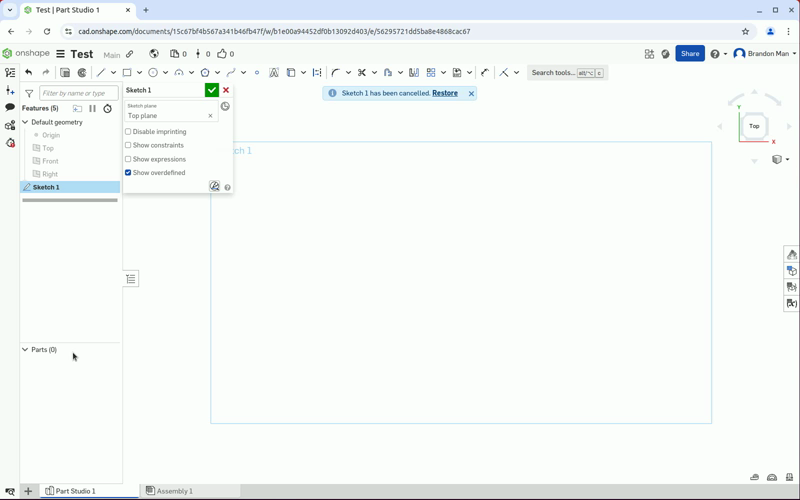
key(y)
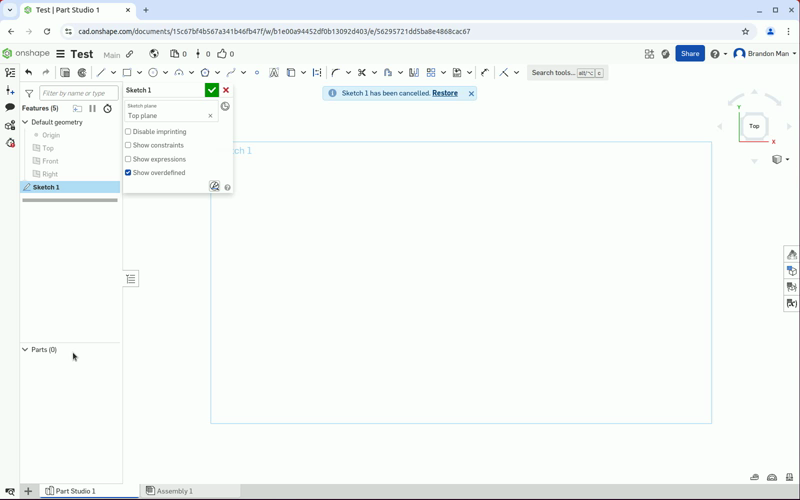
key(c)
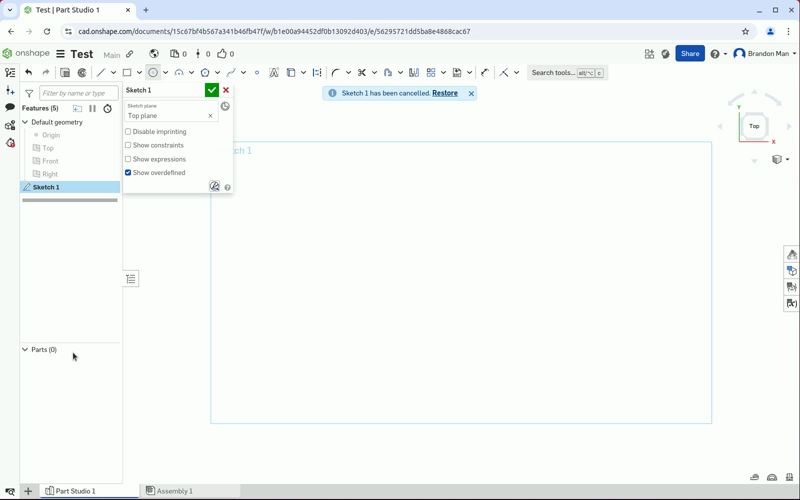
key_down(shift)
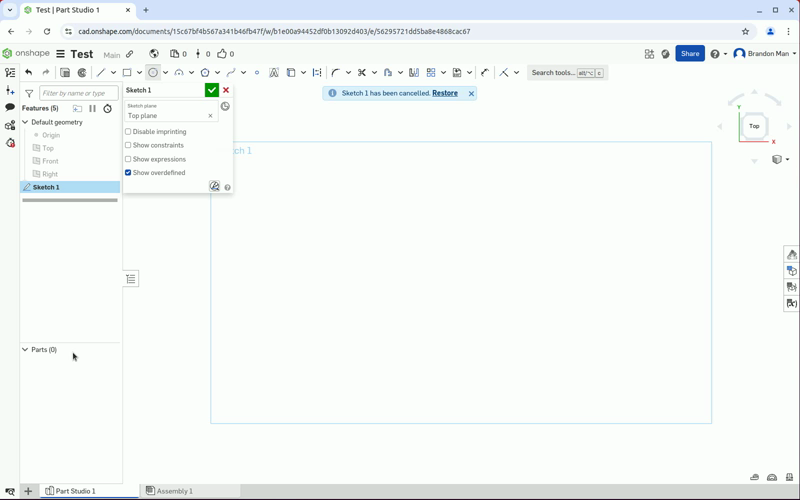
mouse_move(461, 282)
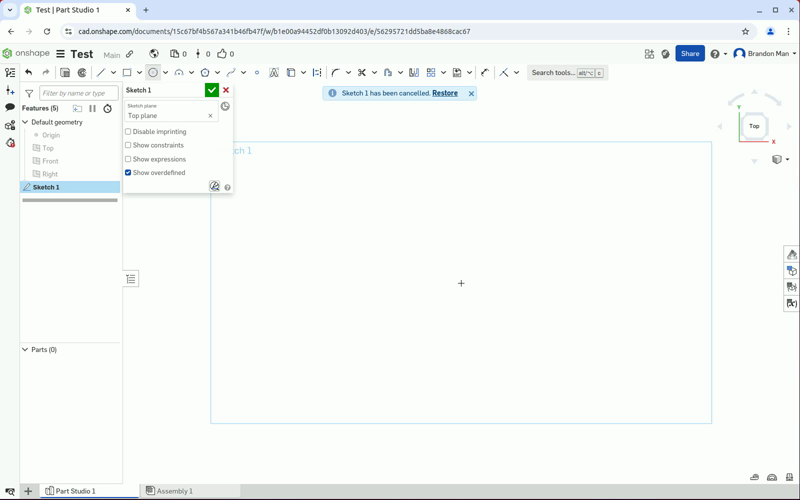
click(461, 282)
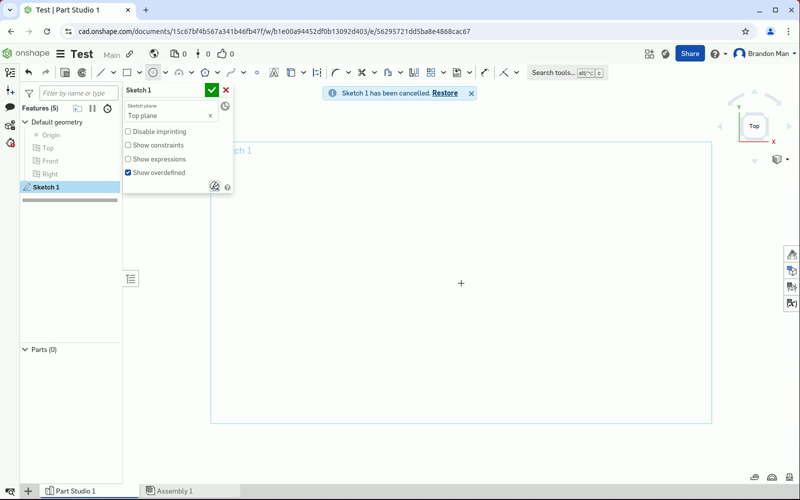
key_up(shift)
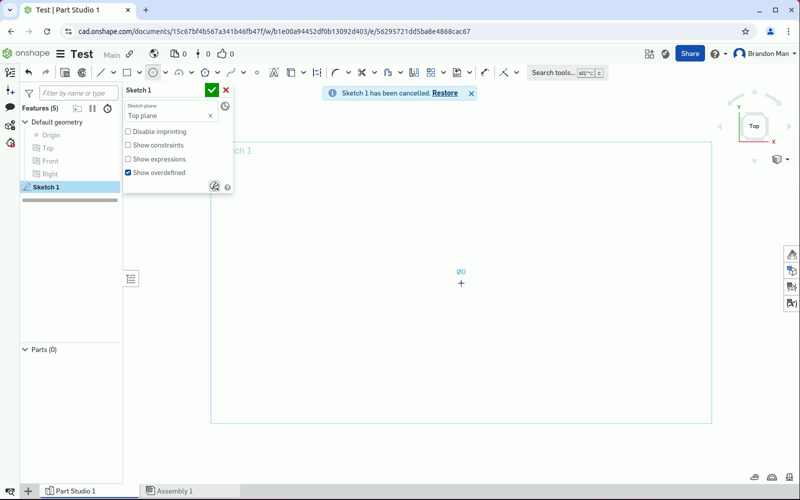
mouse_move(574, 282)
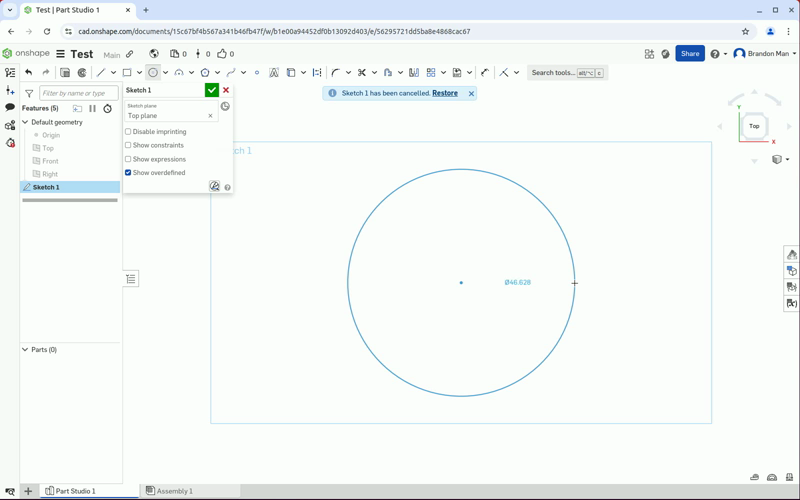
click(574, 282)
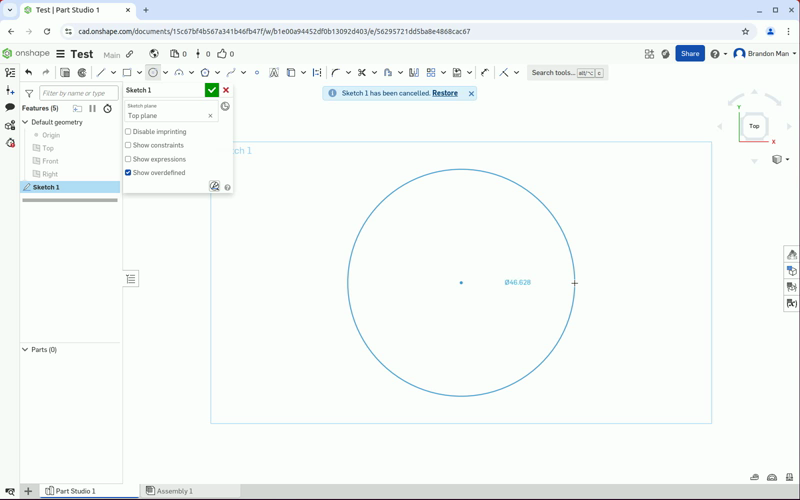
key(esc)
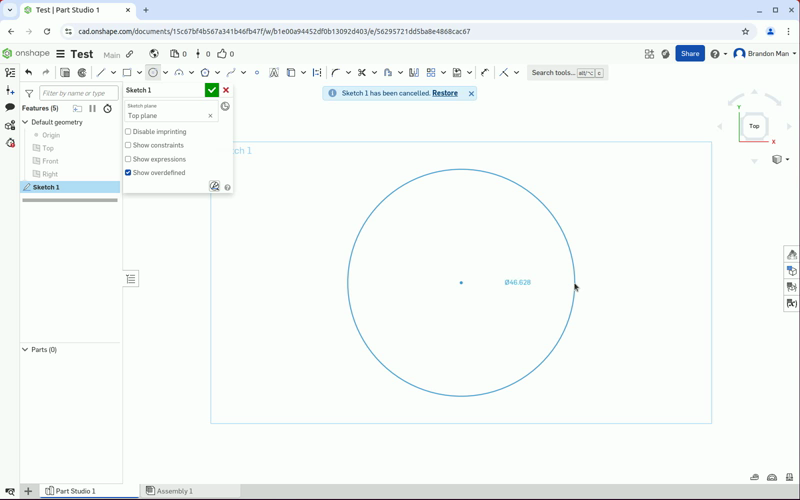
key(c)
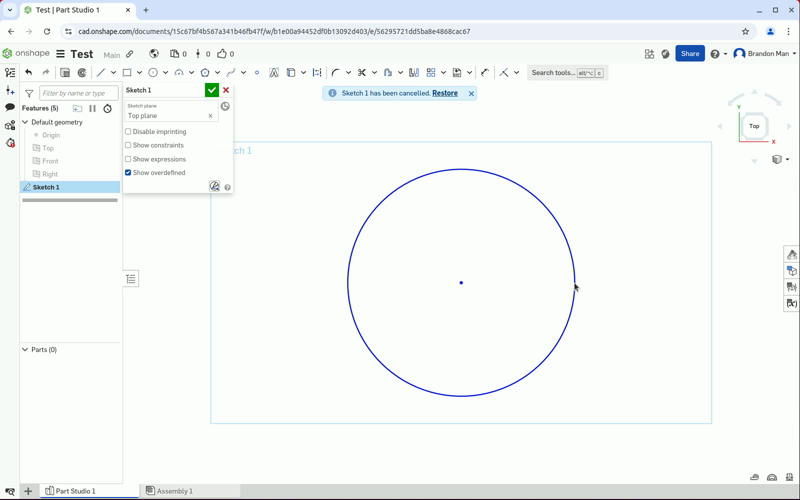
key_down(shift)
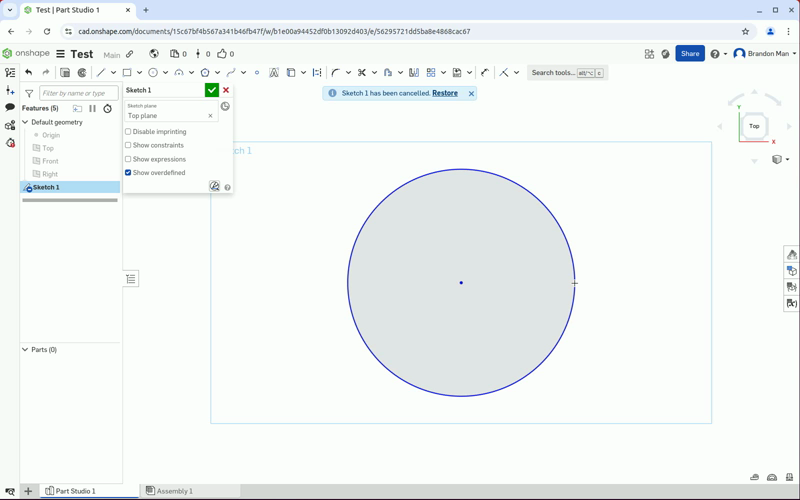
mouse_move(461, 282)
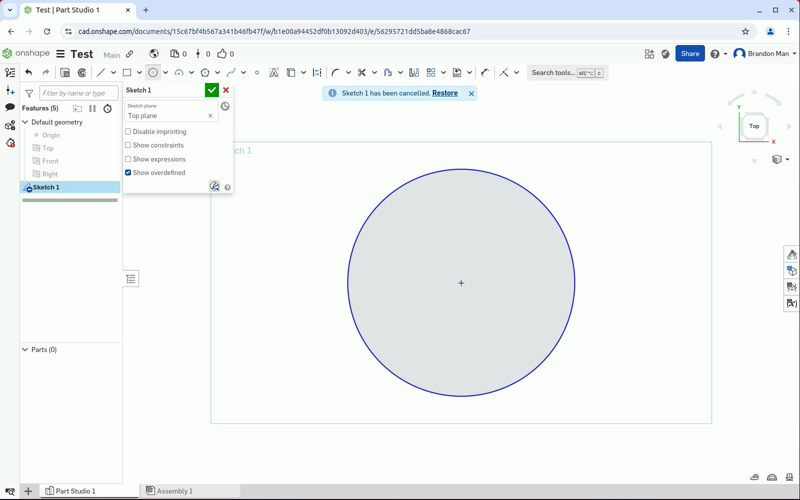
click(461, 282)
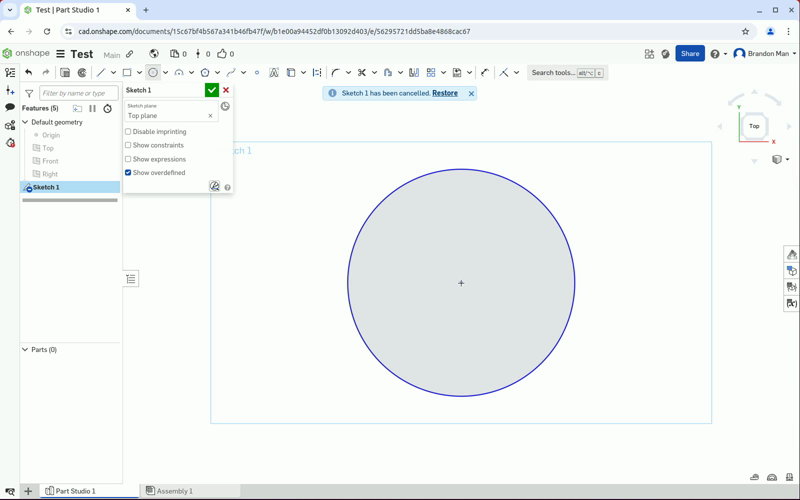
key_up(shift)
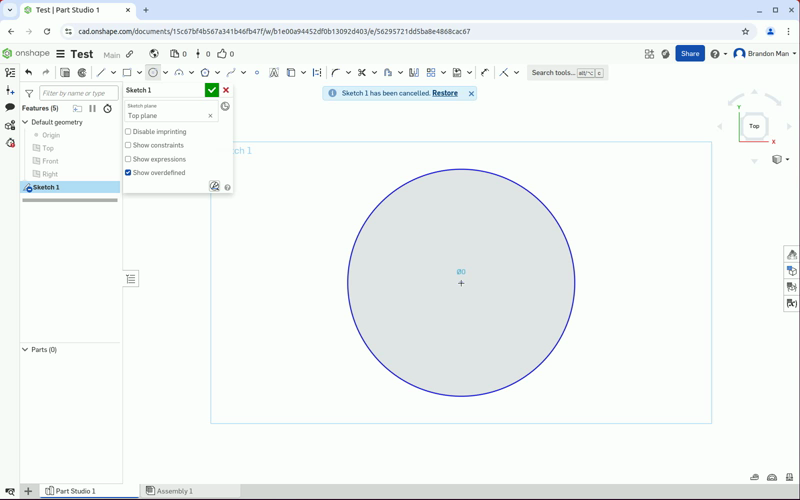
mouse_move(558, 282)
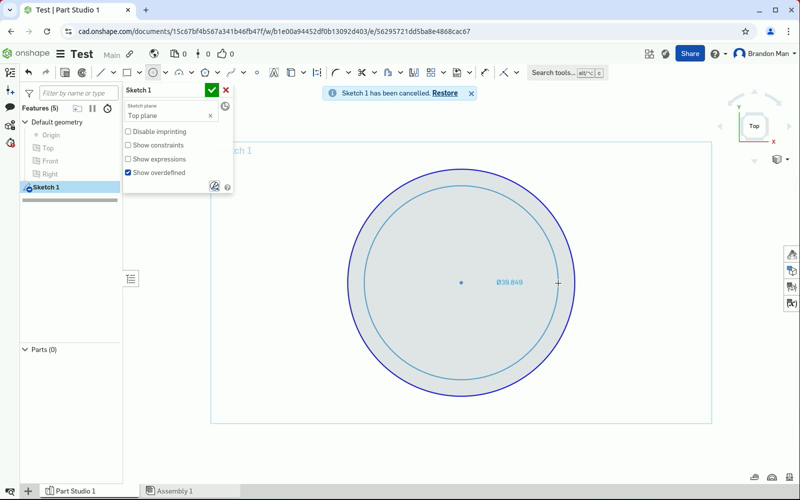
click(558, 282)
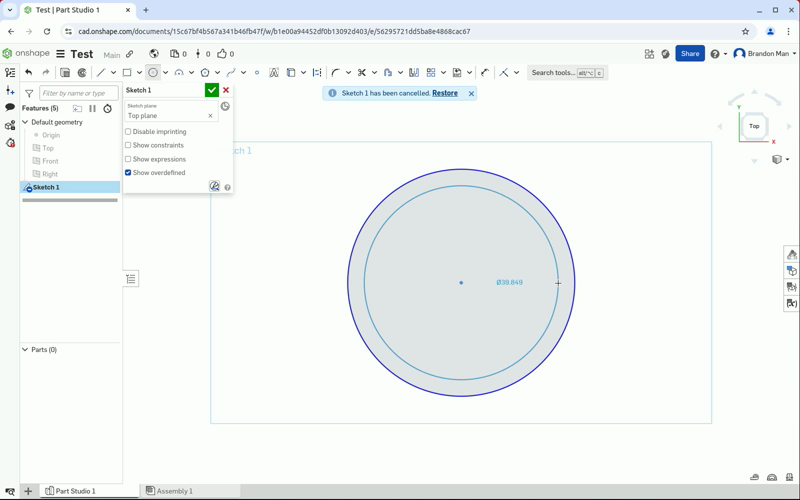
key(esc)
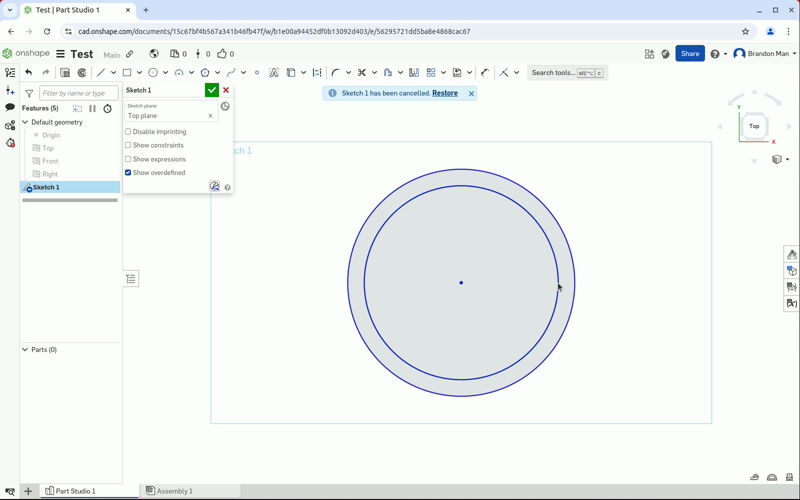
mouse_move(508, 377)
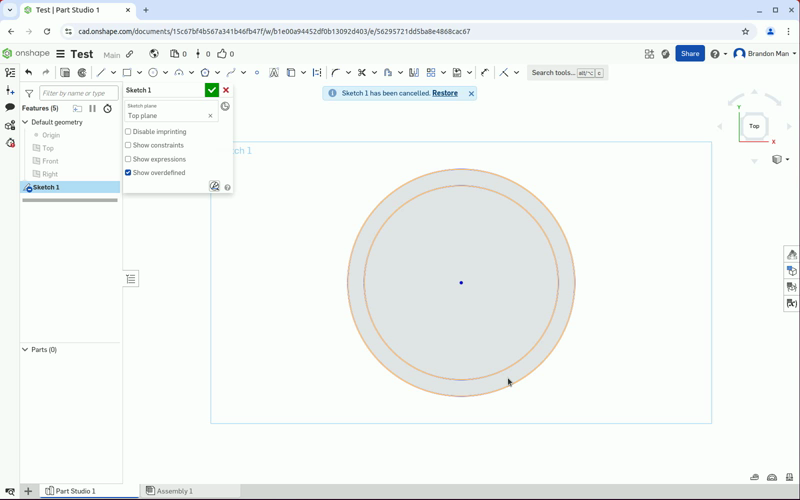
click(508, 377)
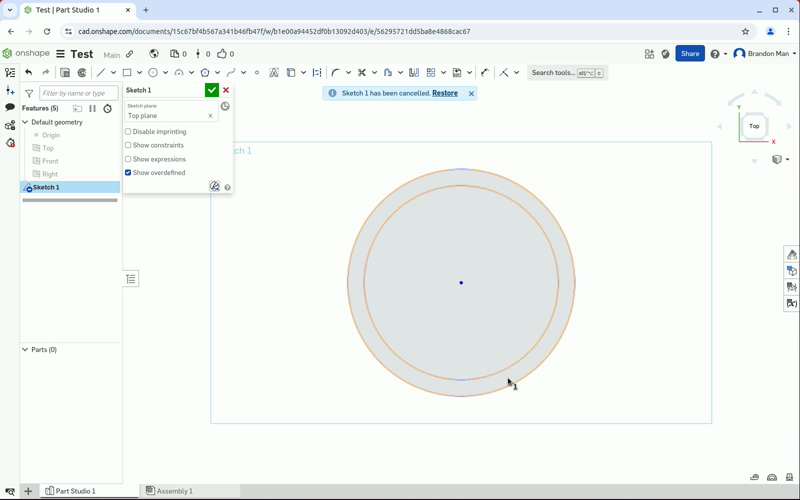
mouse_move(73, 352)
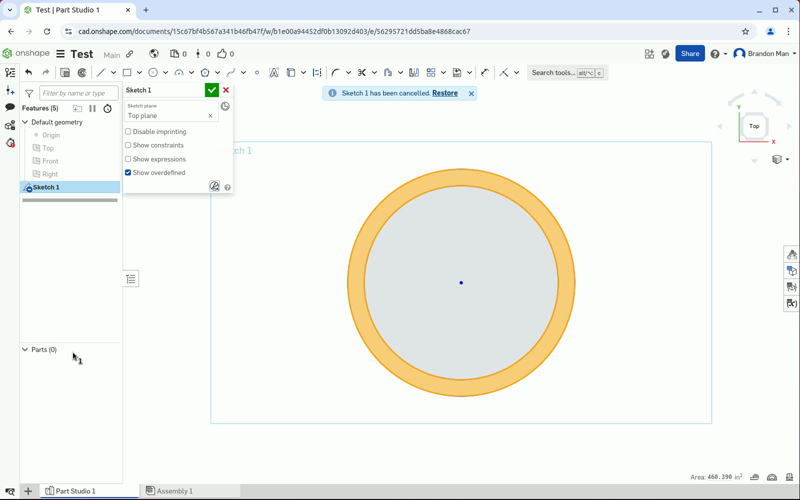
key(shift+y)
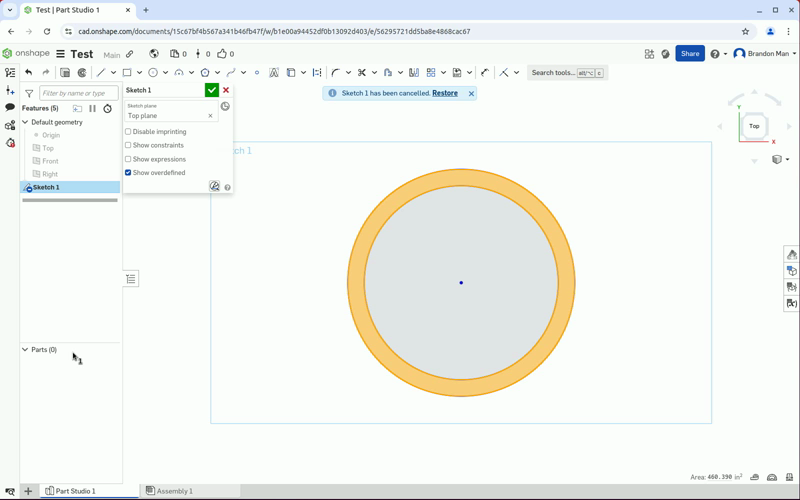
key(shift+e)
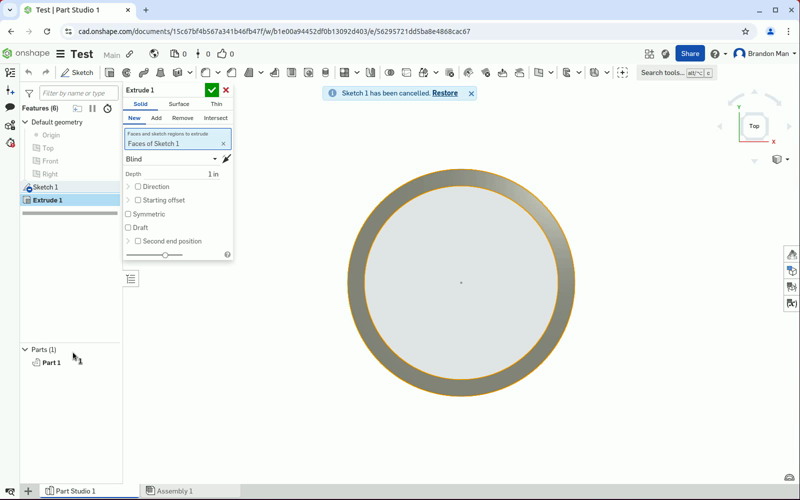
mouse_move(143, 106)
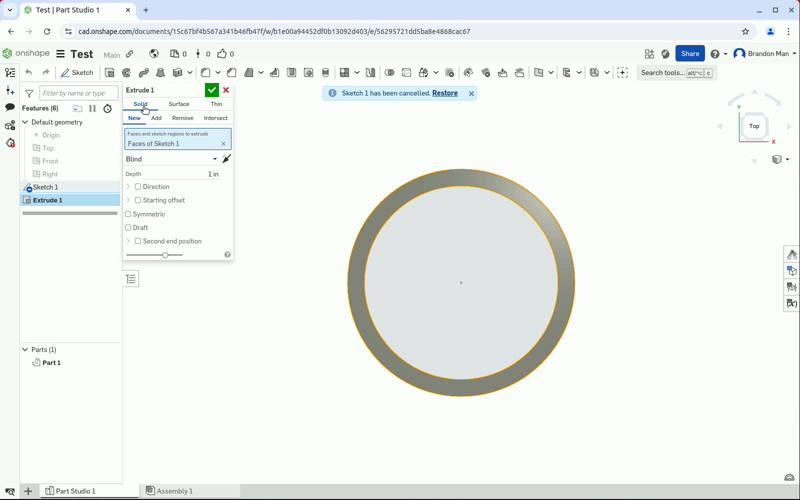
click(143, 106)
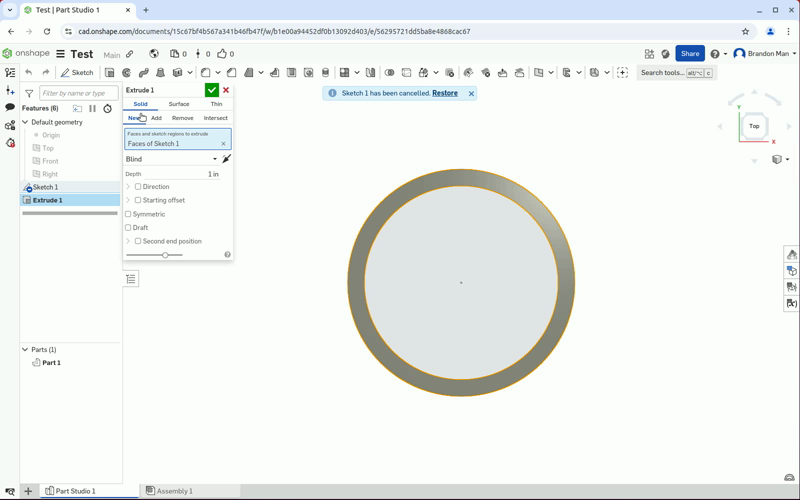
mouse_move(137, 120)
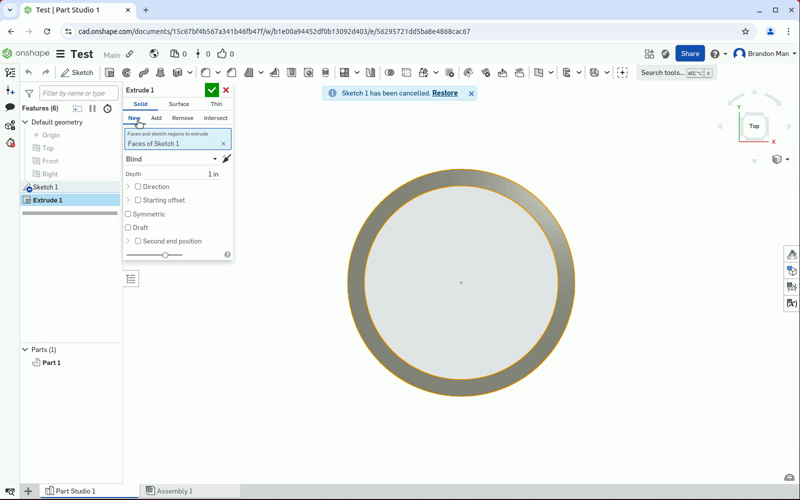
click(137, 120)
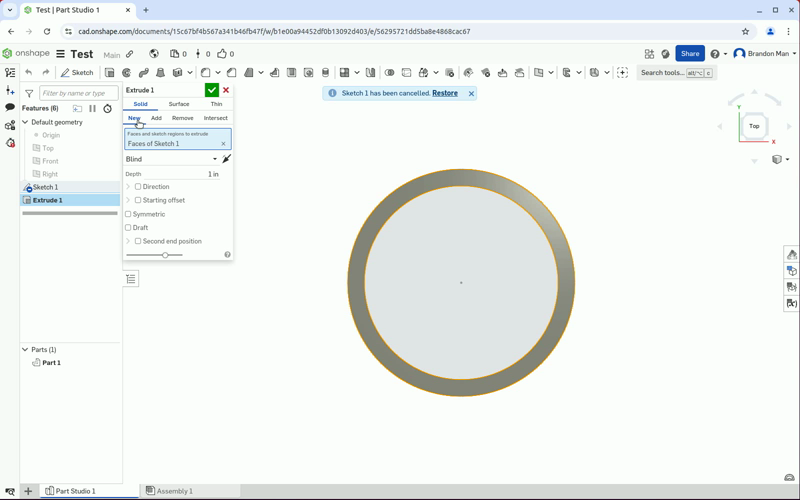
key(tab, 4)
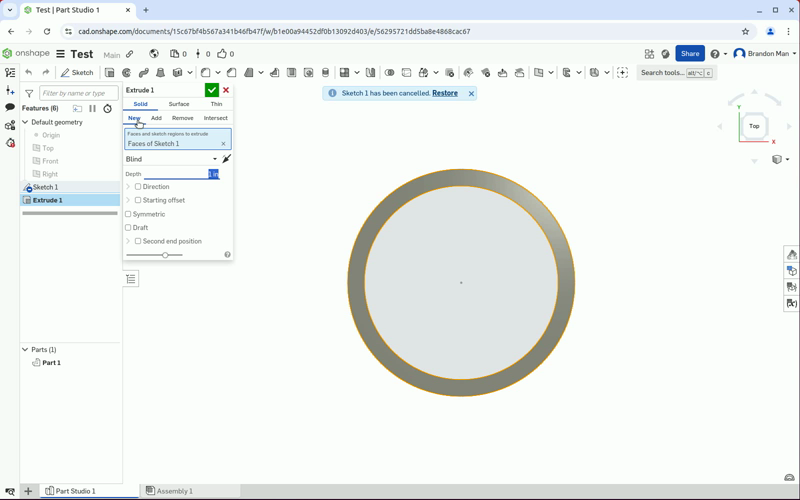
text(-3.37)
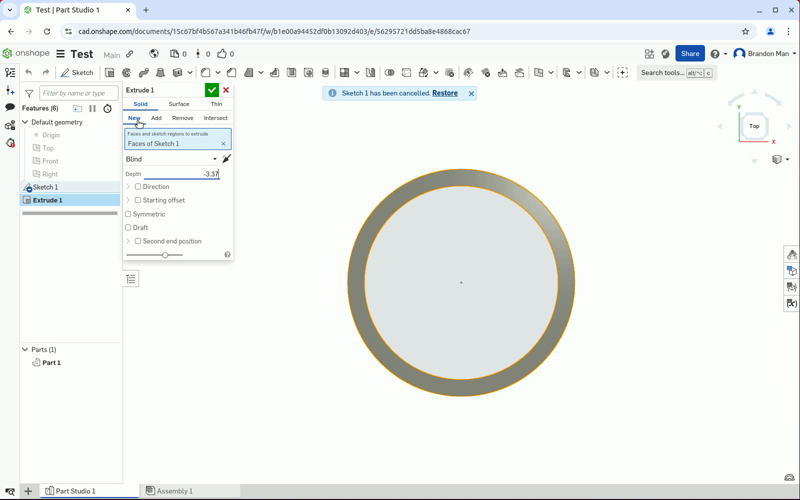
key(enter)
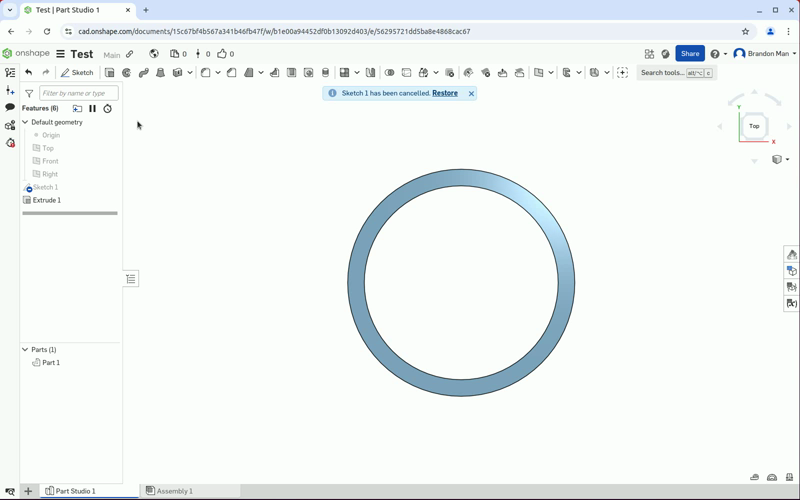
key(shift+h)
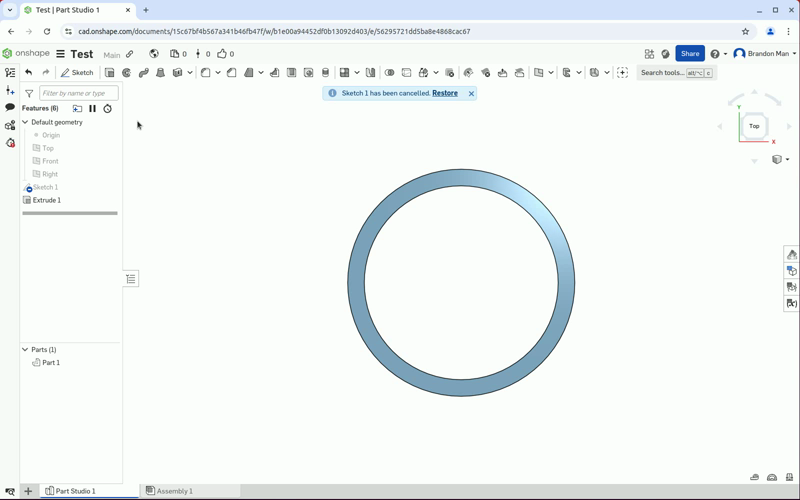
key(shift+h)
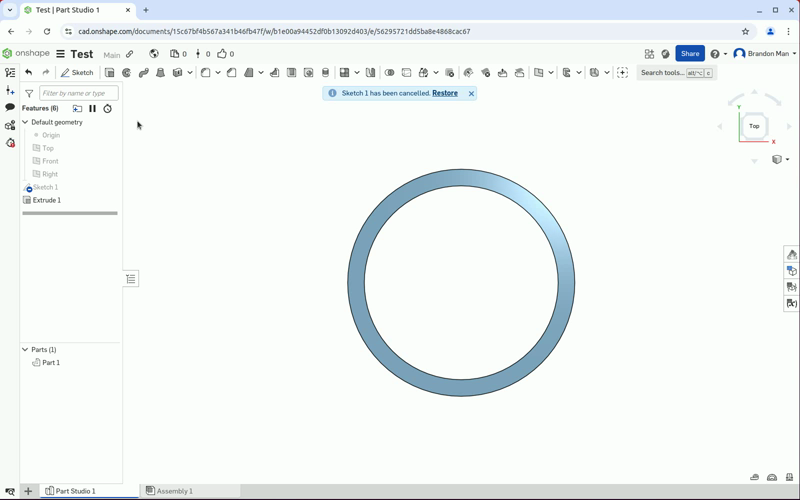
mouse_move(73, 189)
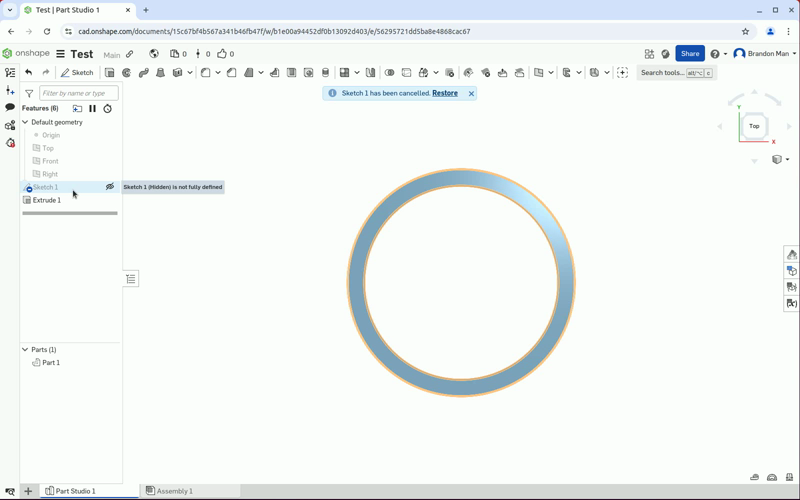
click(73, 189)
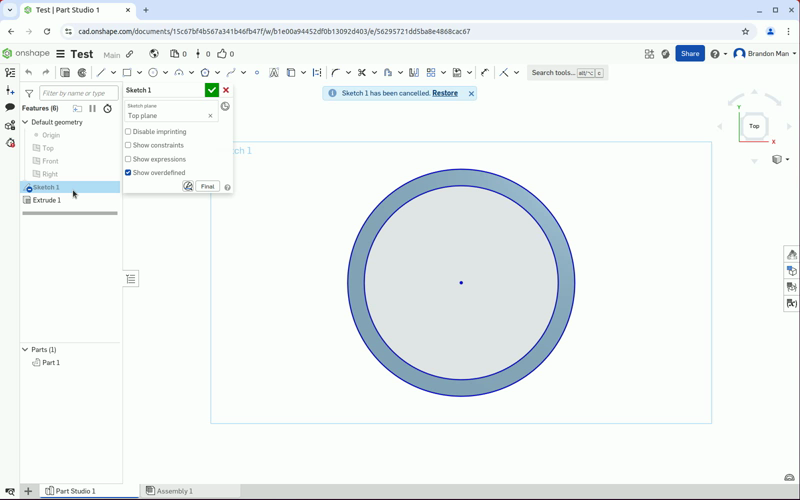
mouse_move(229, 92)
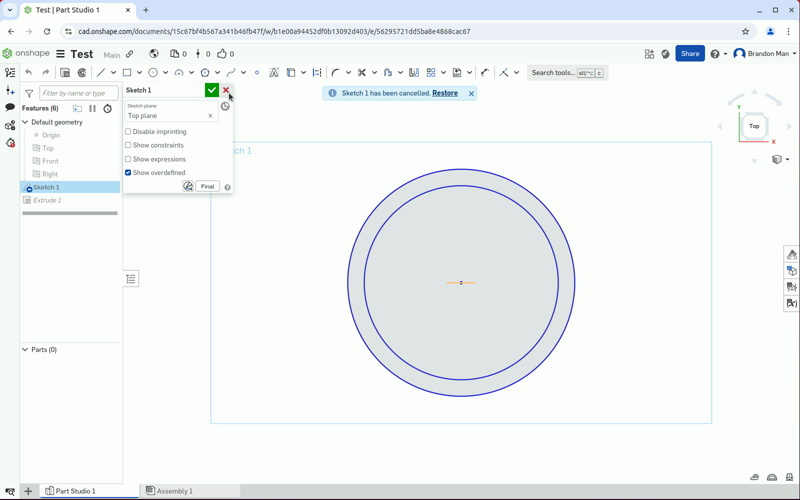
click(229, 92)
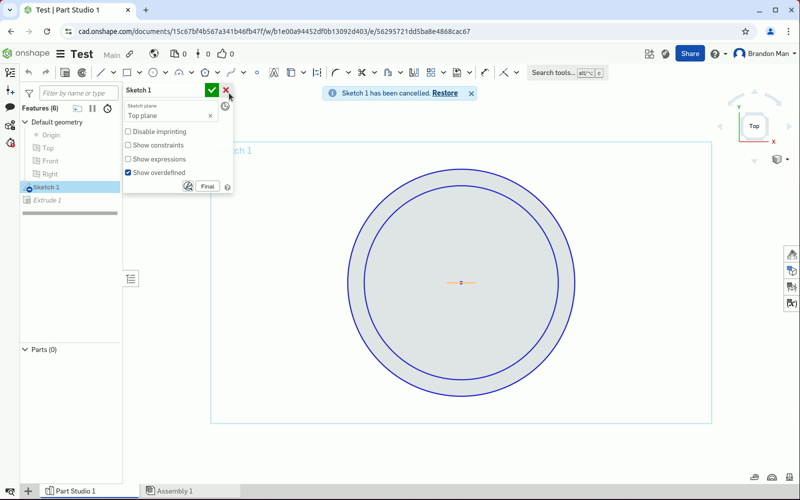
key(shift+s)
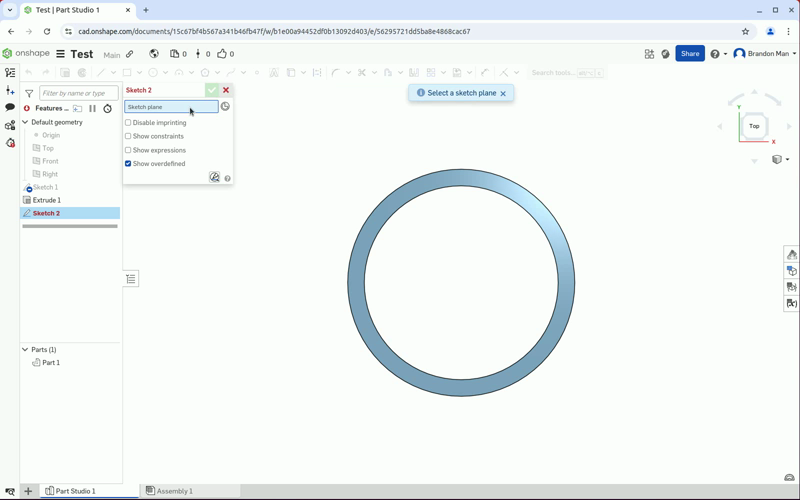
mouse_move(73, 150)
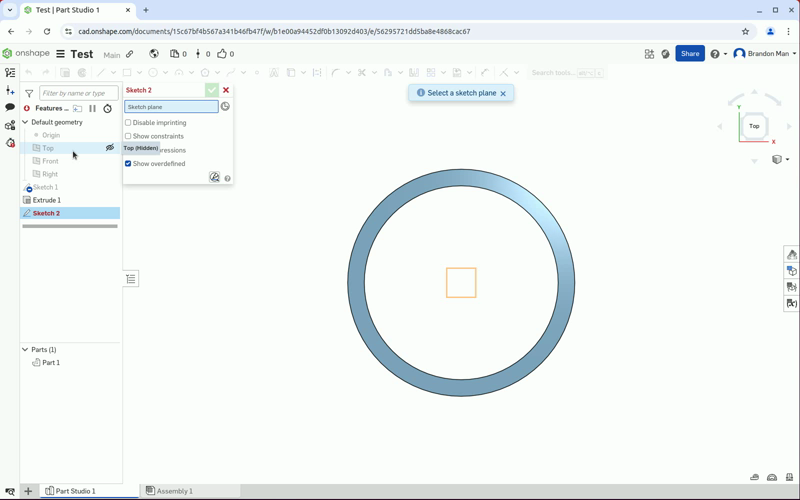
click(73, 150)
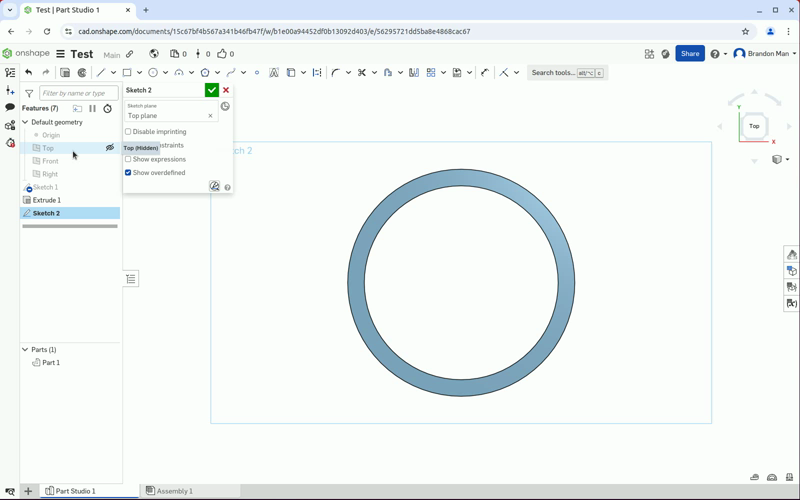
mouse_move(73, 352)
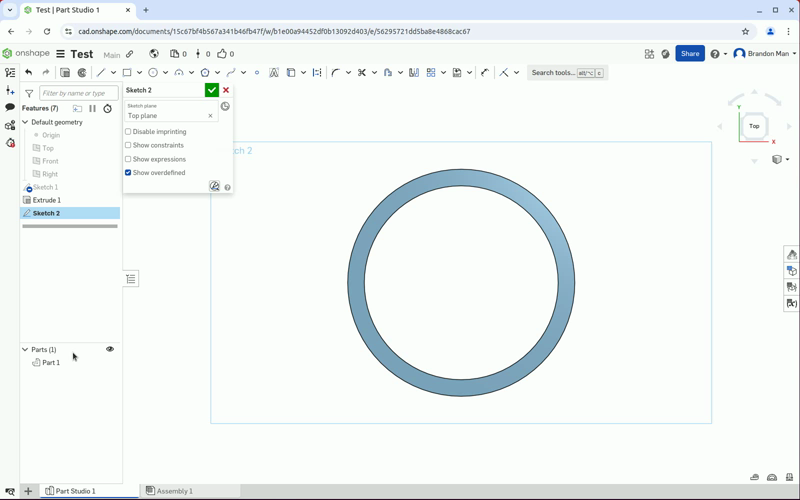
key(y)
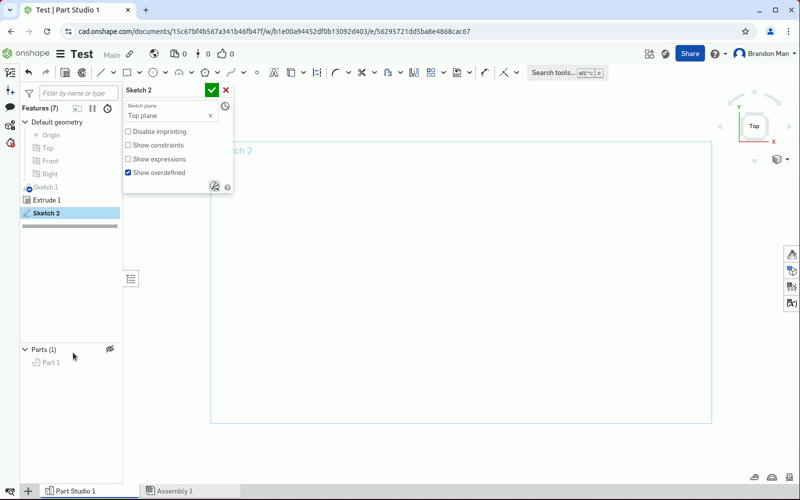
key(c)
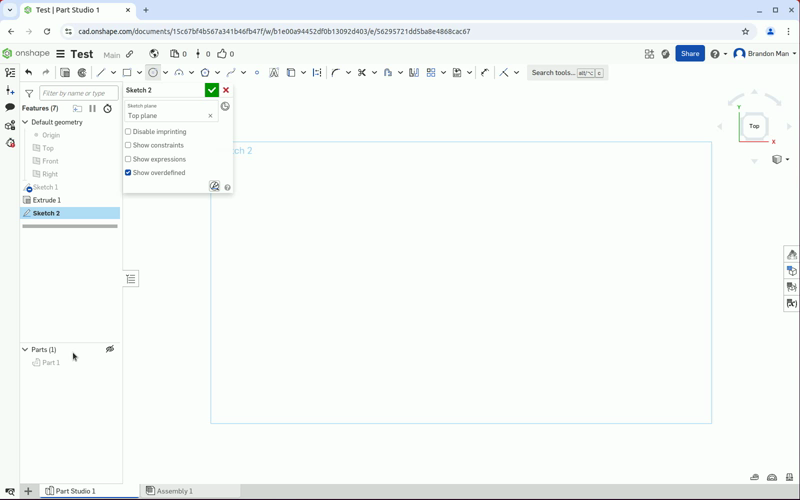
key_down(shift)
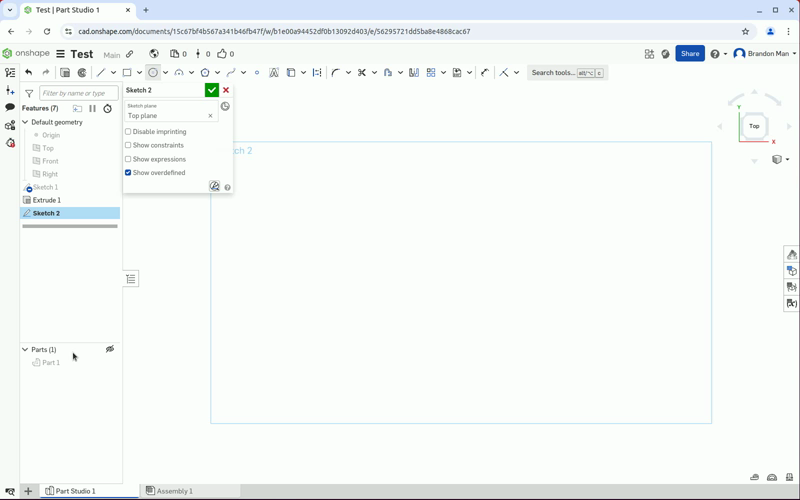
mouse_move(461, 282)
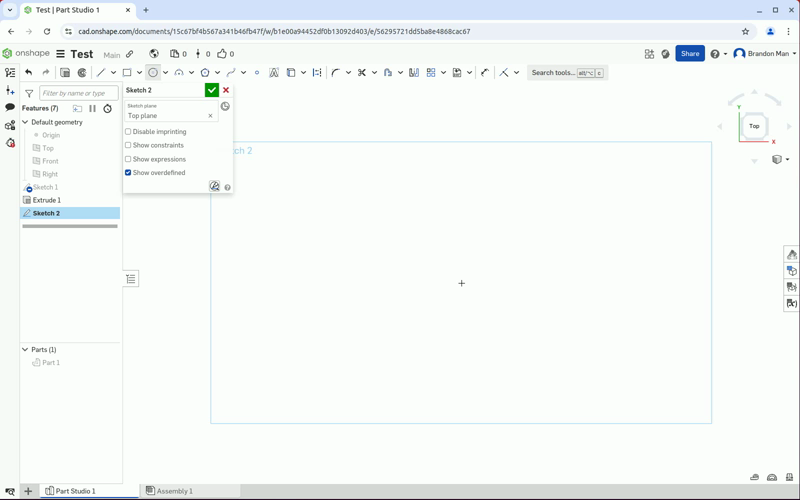
click(461, 282)
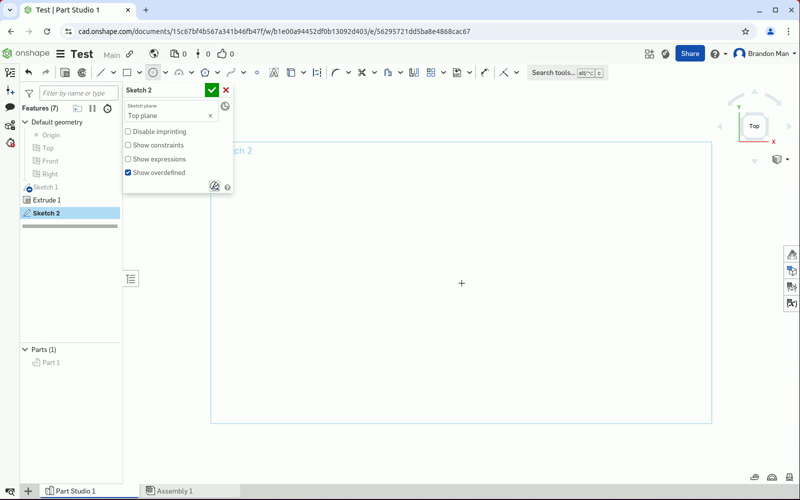
key_up(shift)
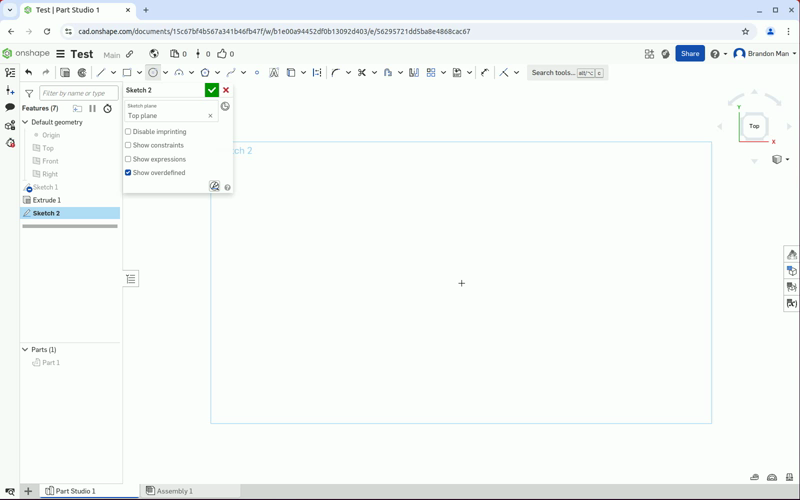
mouse_move(557, 282)
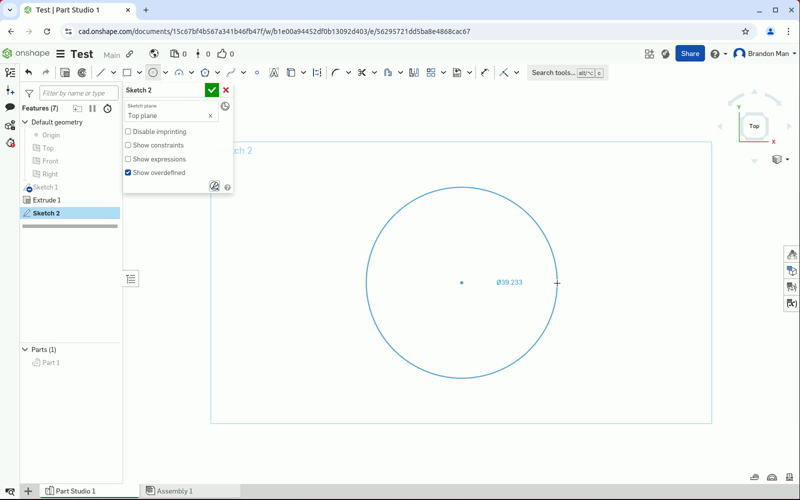
click(557, 282)
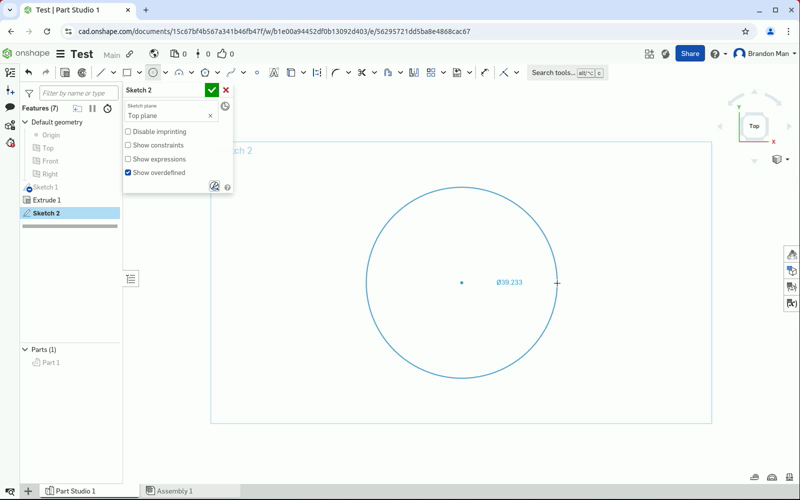
key(esc)
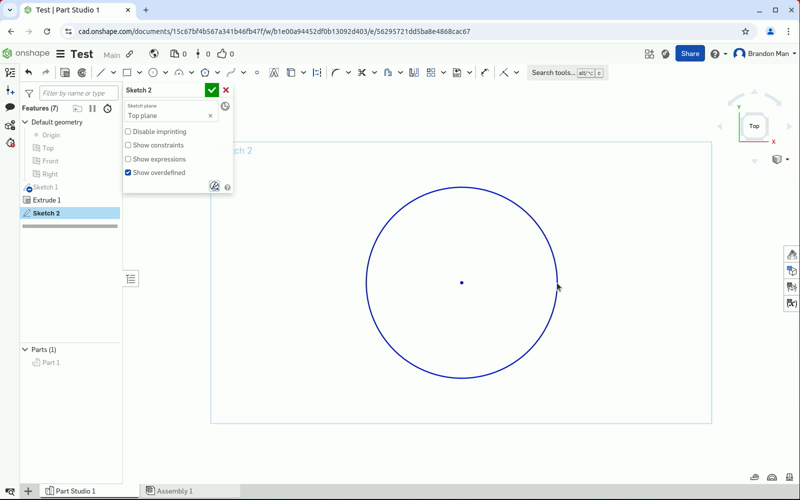
mouse_move(471, 285)
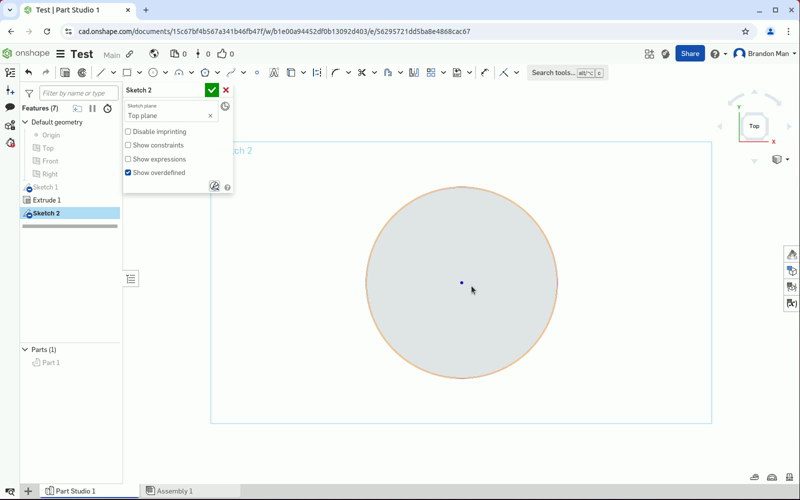
click(471, 285)
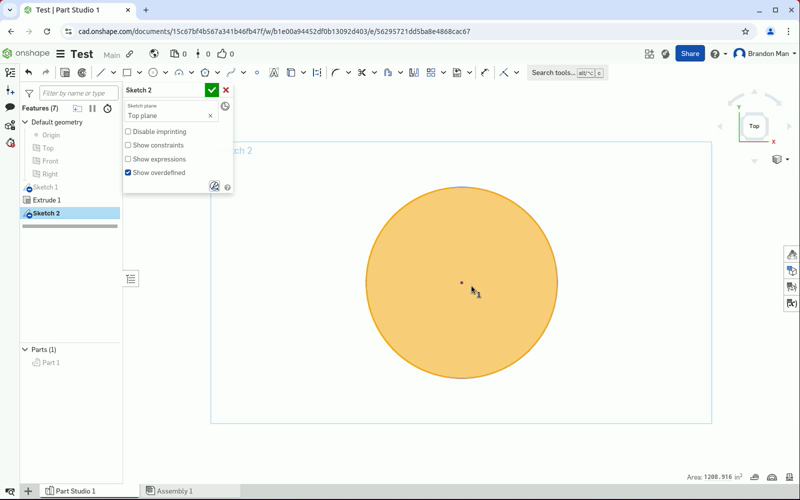
mouse_move(73, 352)
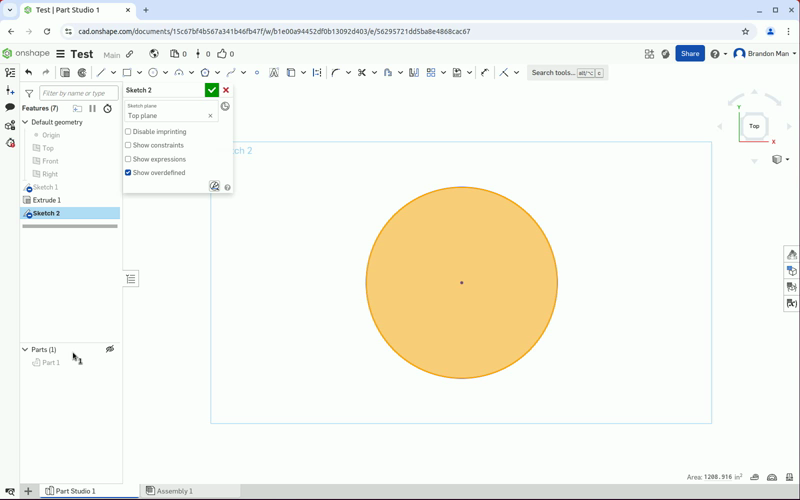
key(shift+y)
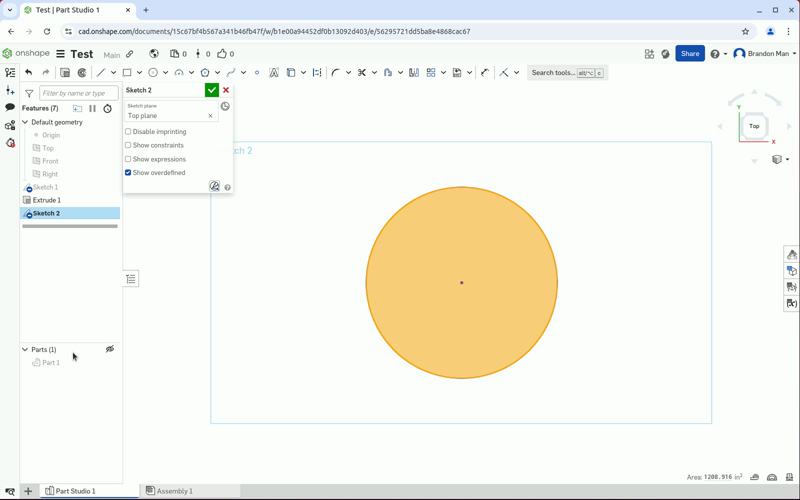
key(shift+e)
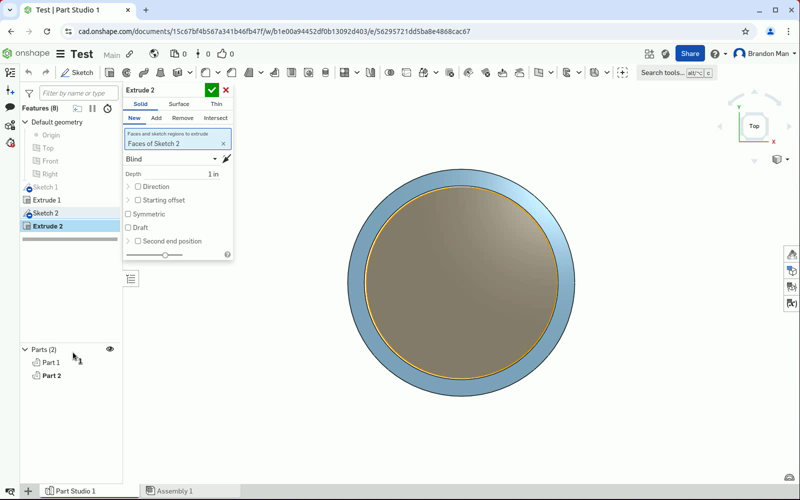
mouse_move(143, 106)
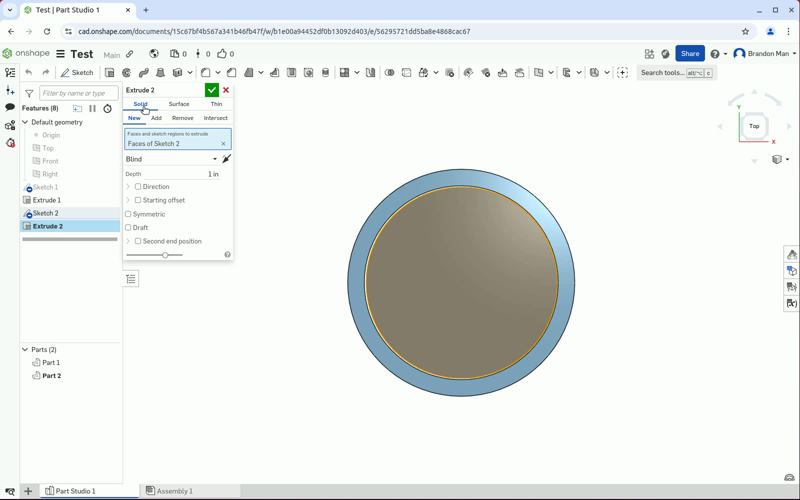
click(143, 106)
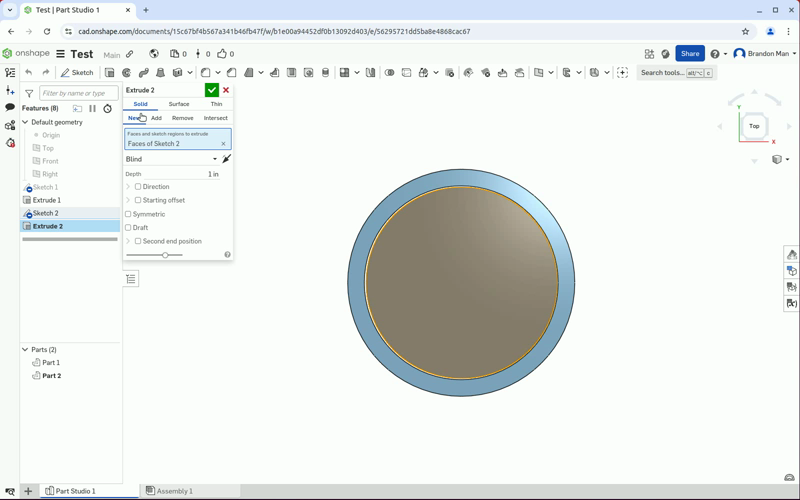
mouse_move(137, 120)
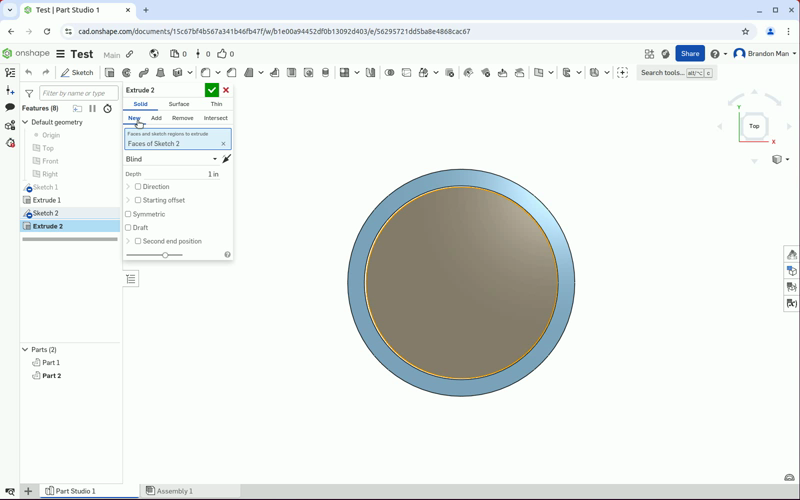
click(137, 120)
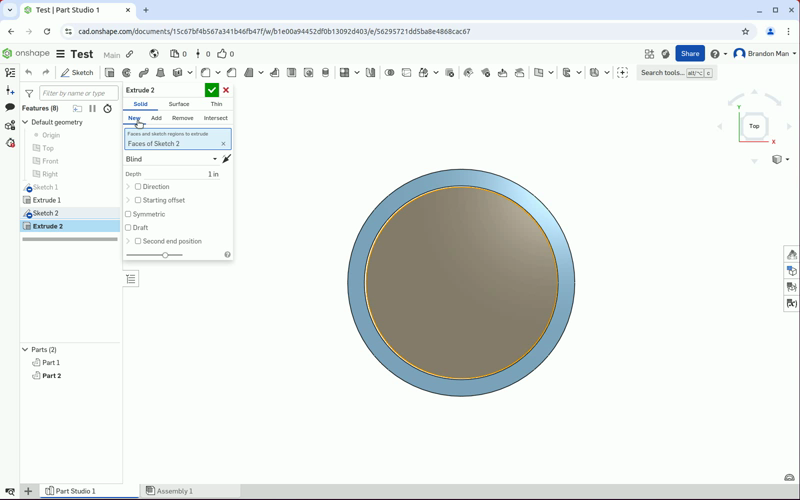
key(tab, 4)
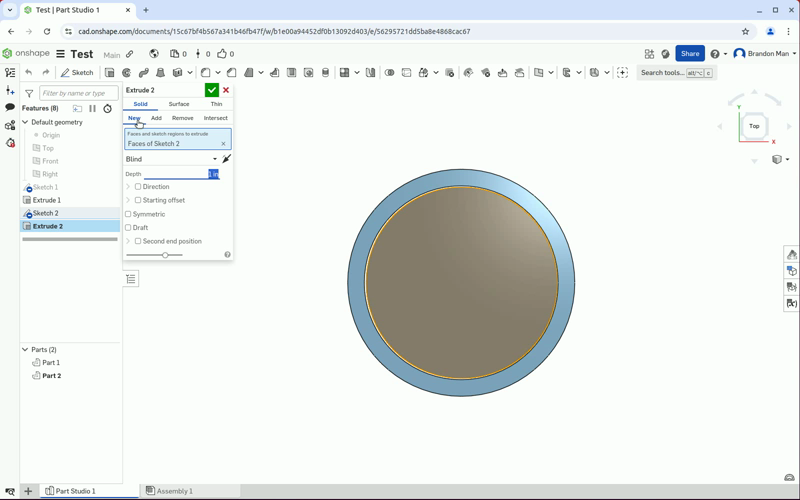
text(-3.37)
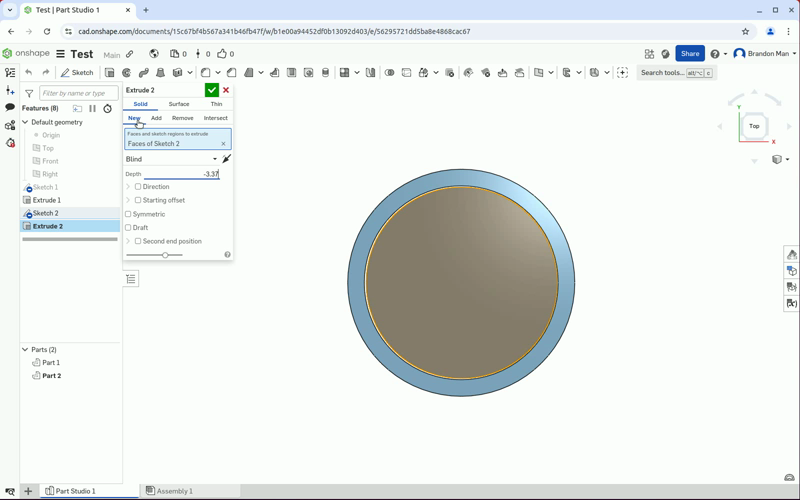
key(enter)
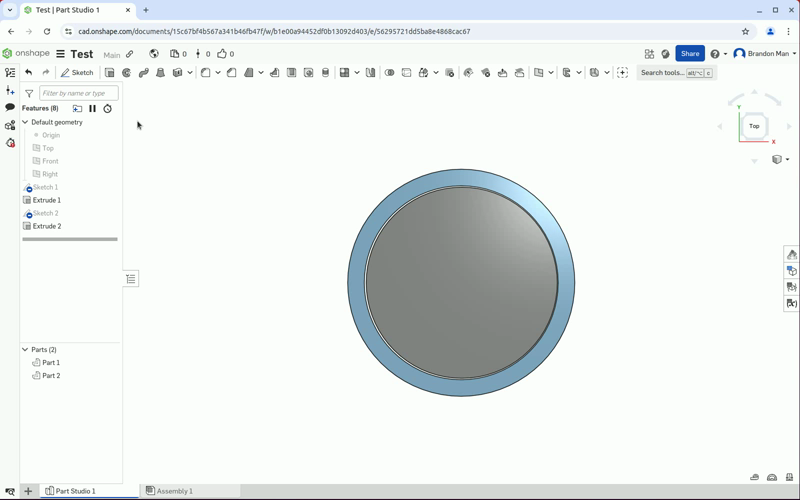
key(shift+h)
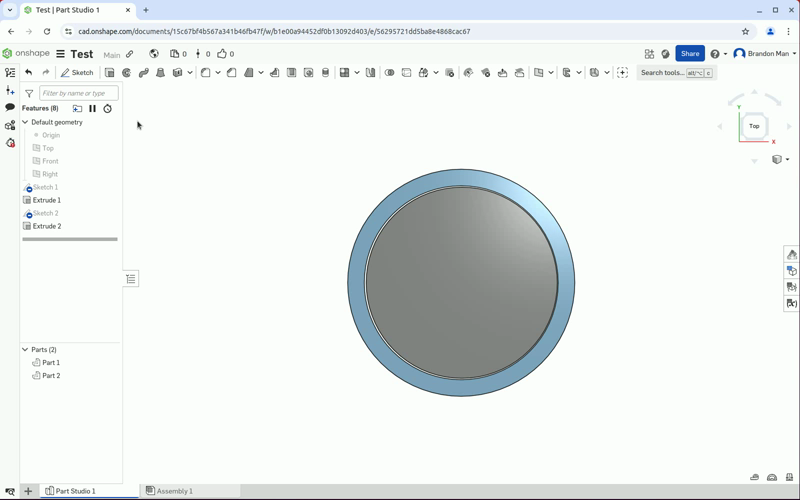
key(shift+h)
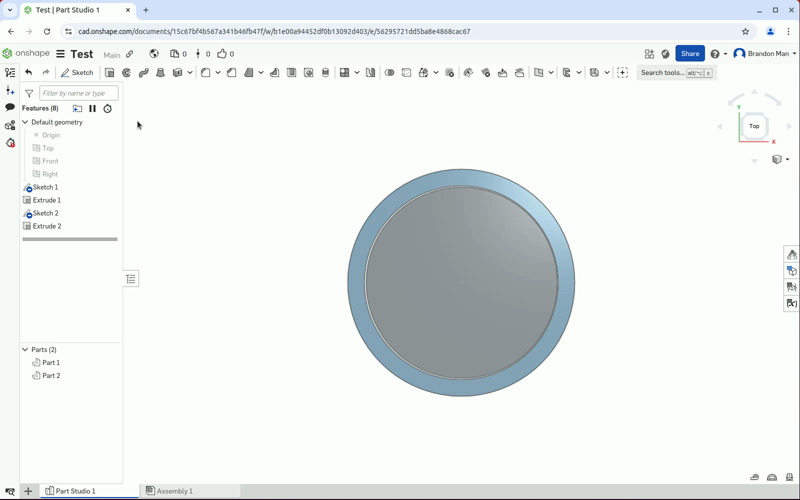
key(shift+7)
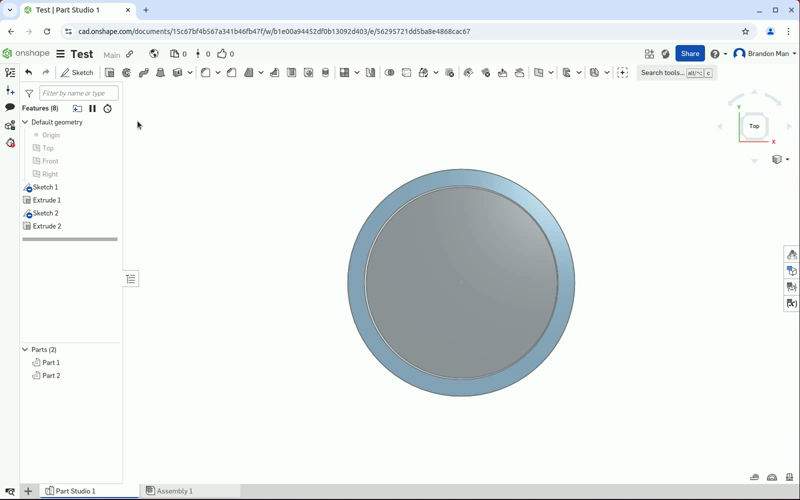
key(up, 3)
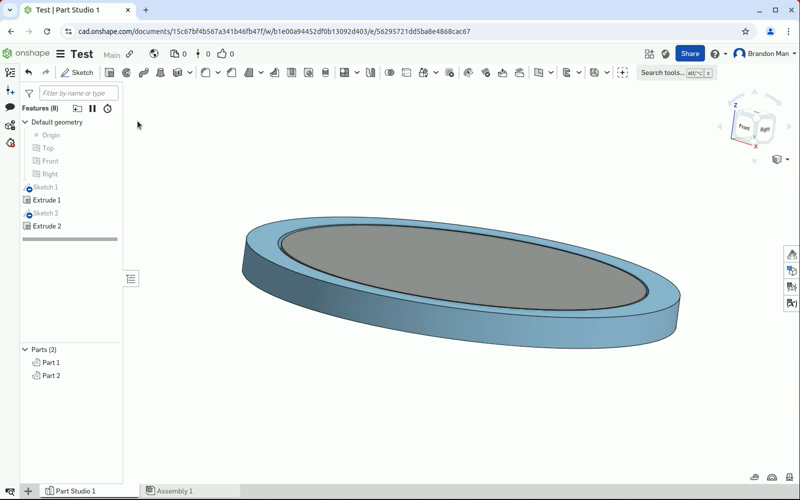
key(left, 3)
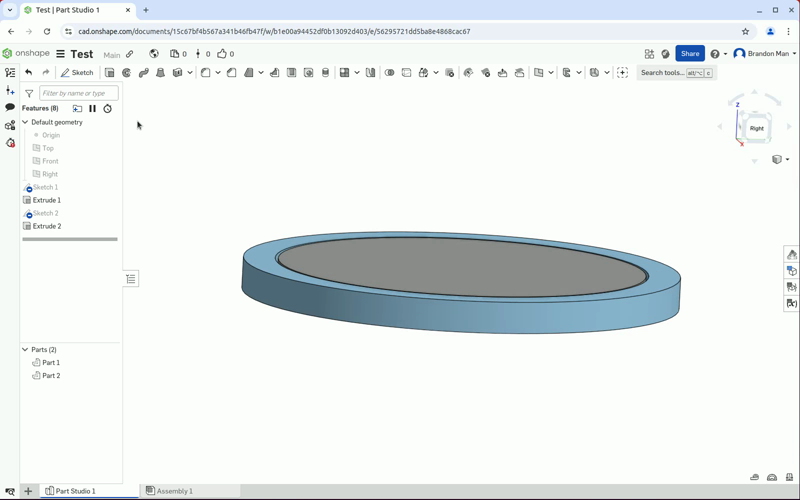
key(right, 3)
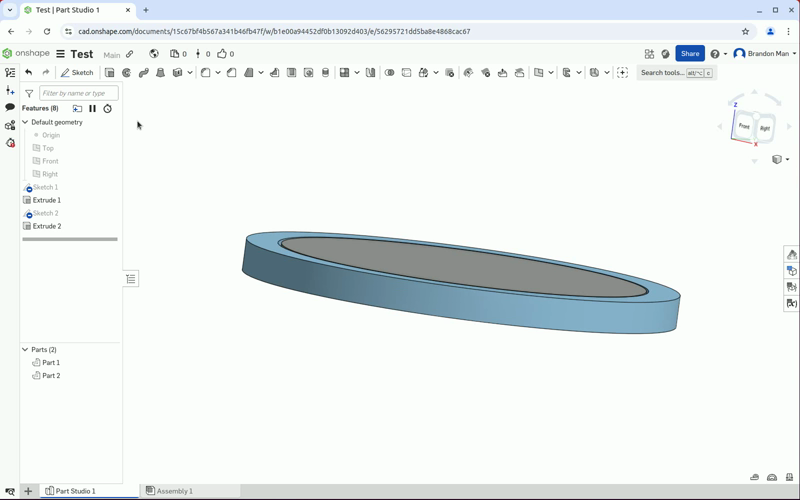
key(down, 3)
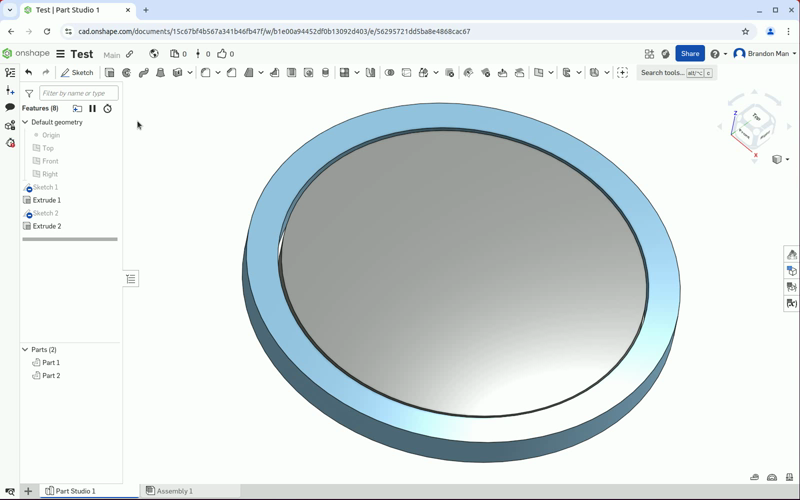
mouse_move(73, 189)
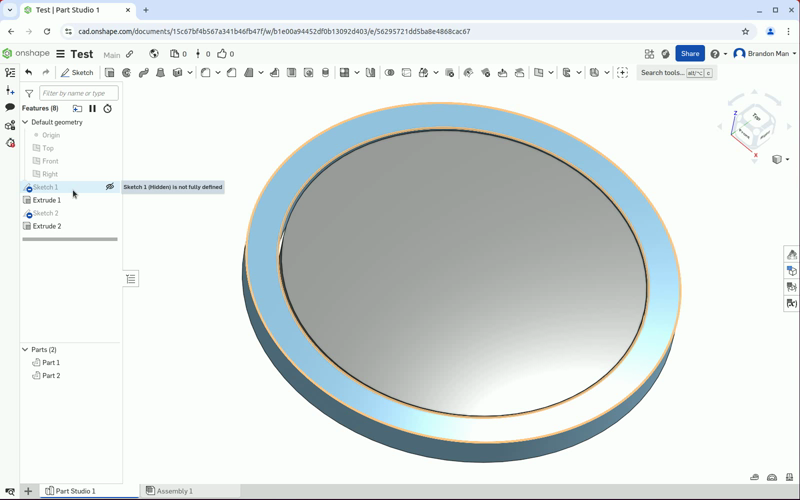
click(73, 189)